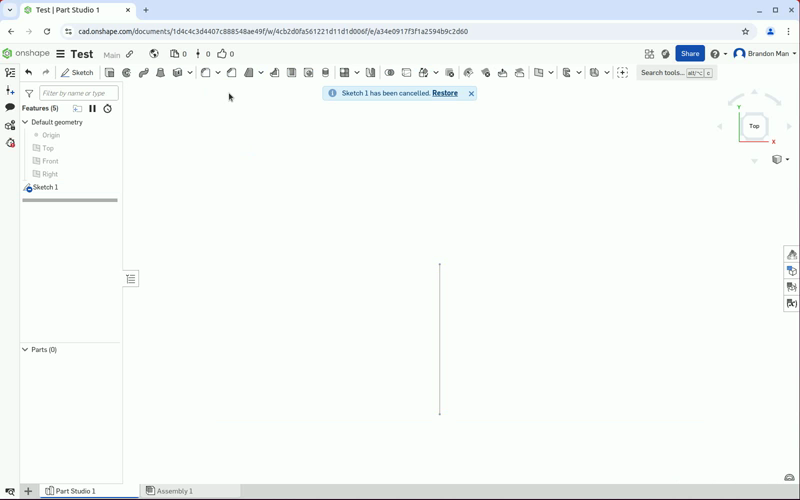
key(shift+h)
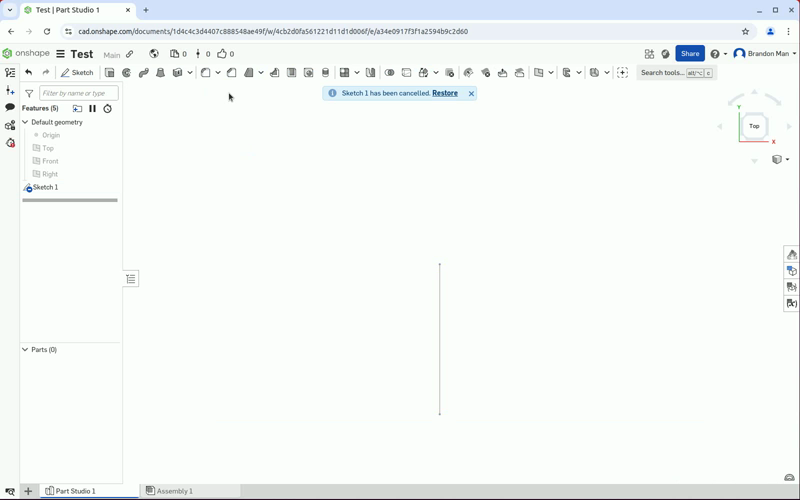
key(shift+s)
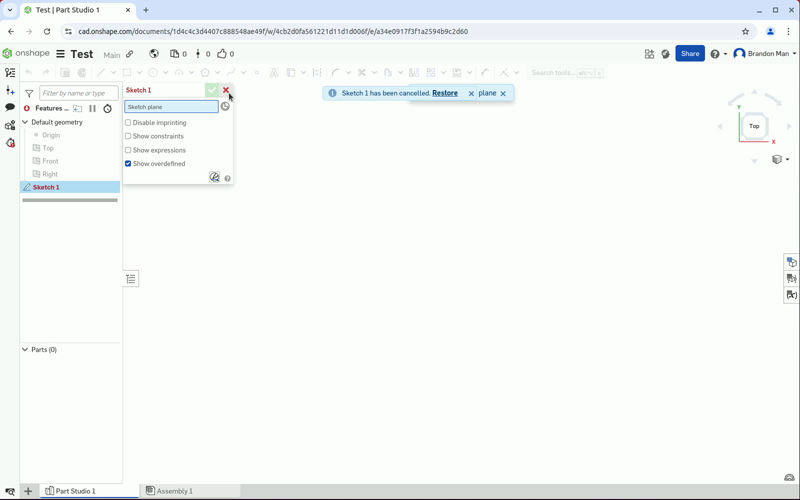
mouse_move(73, 150)
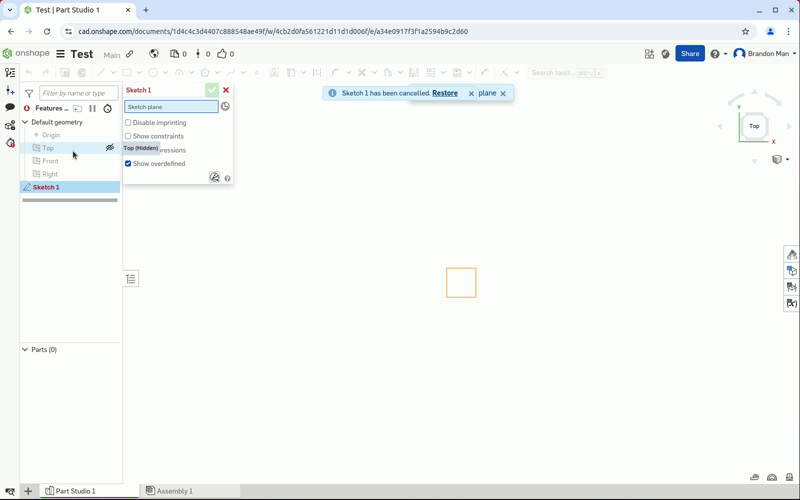
click(73, 150)
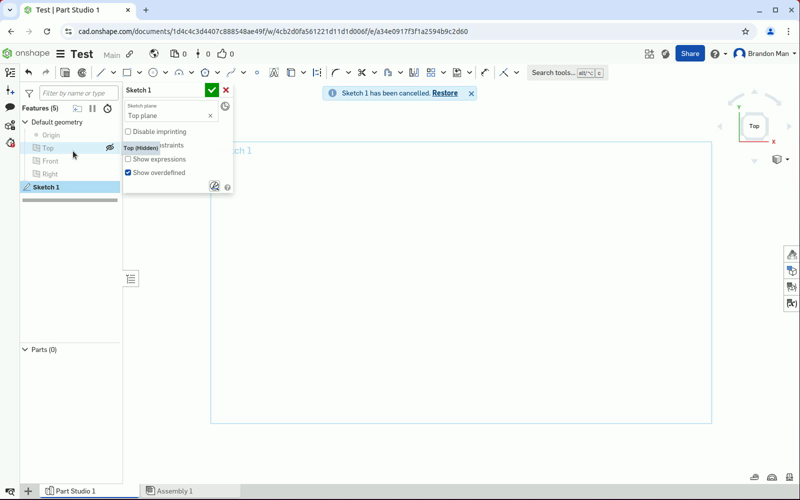
mouse_move(73, 352)
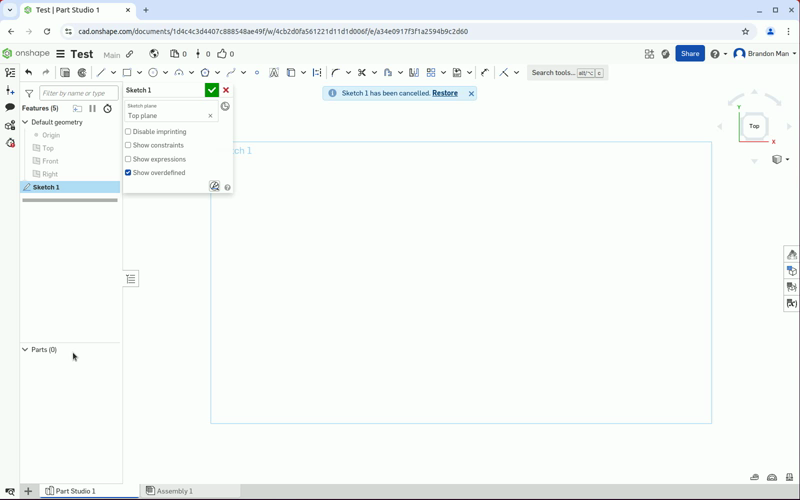
key(y)
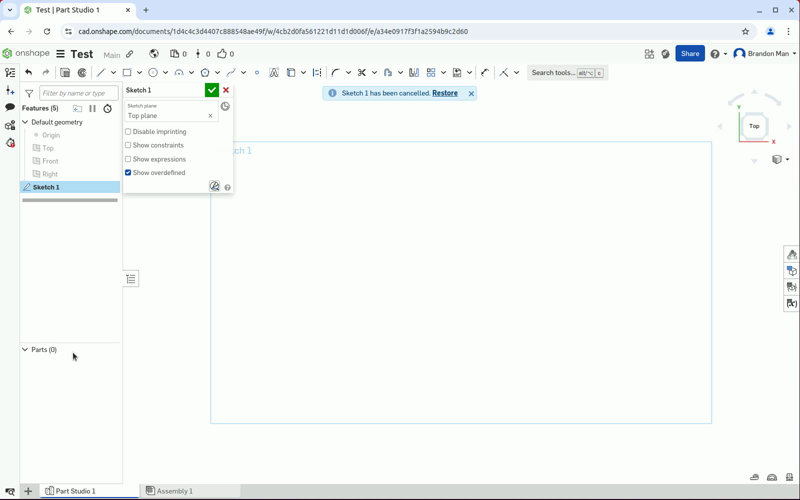
key(c)
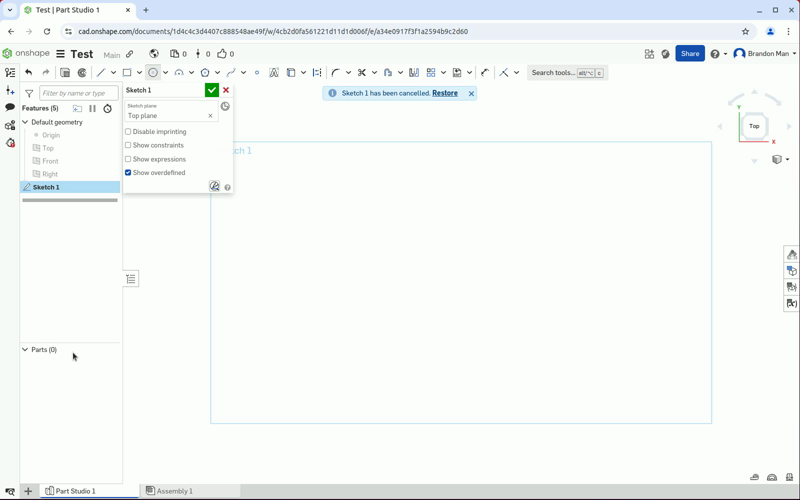
key_down(shift)
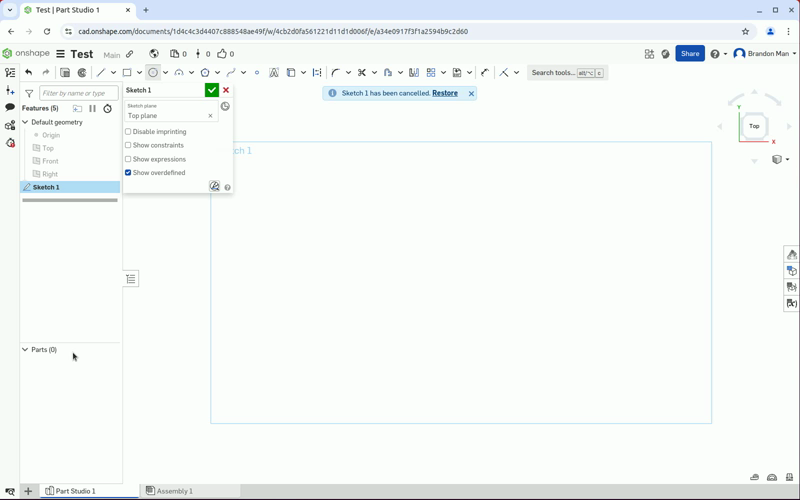
mouse_move(461, 282)
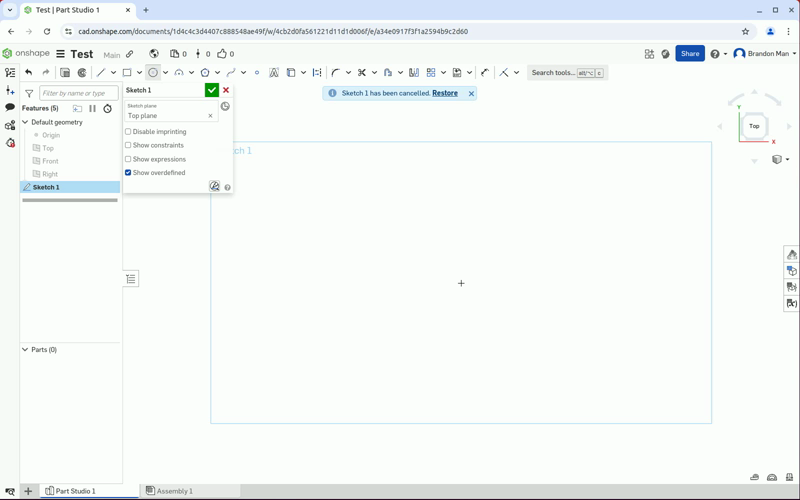
click(461, 282)
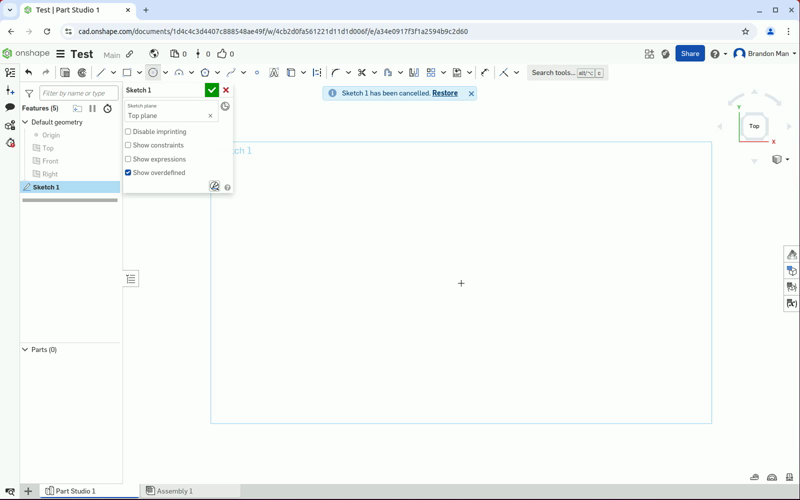
key_up(shift)
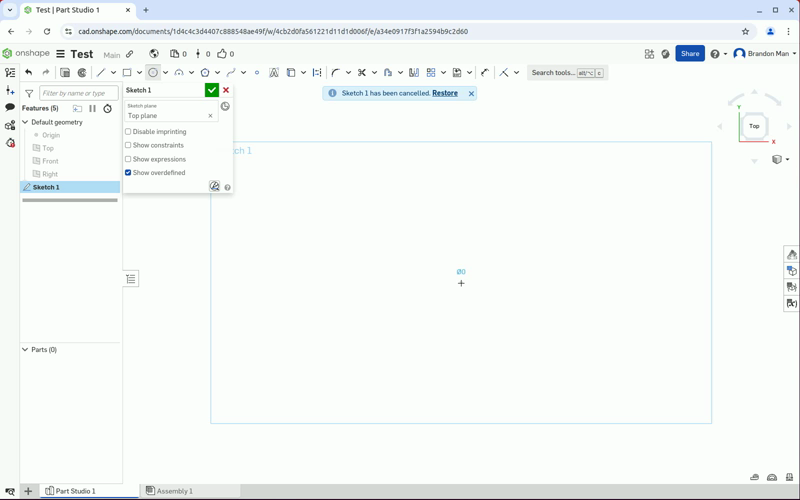
mouse_move(574, 282)
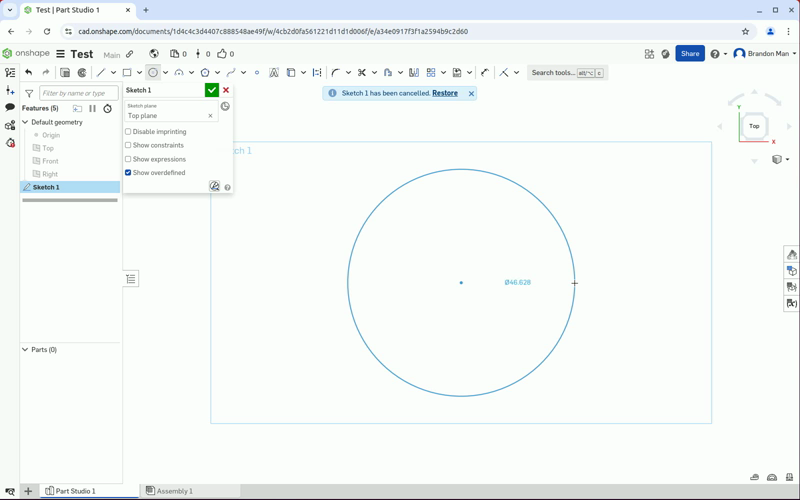
click(574, 282)
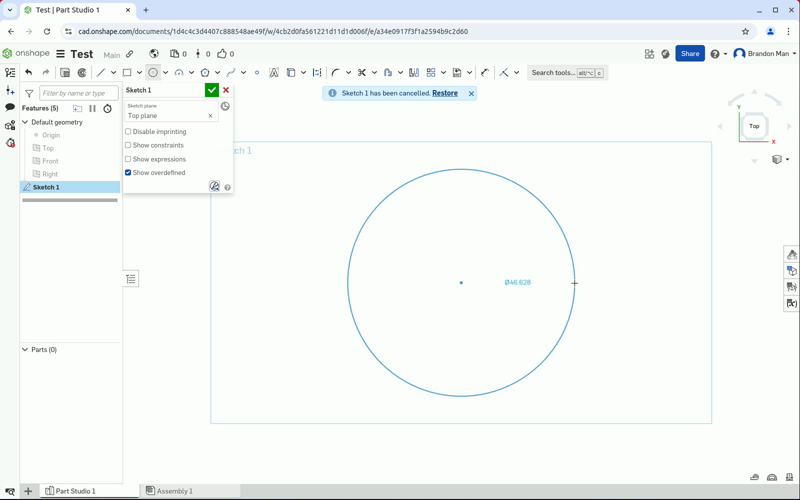
key(esc)
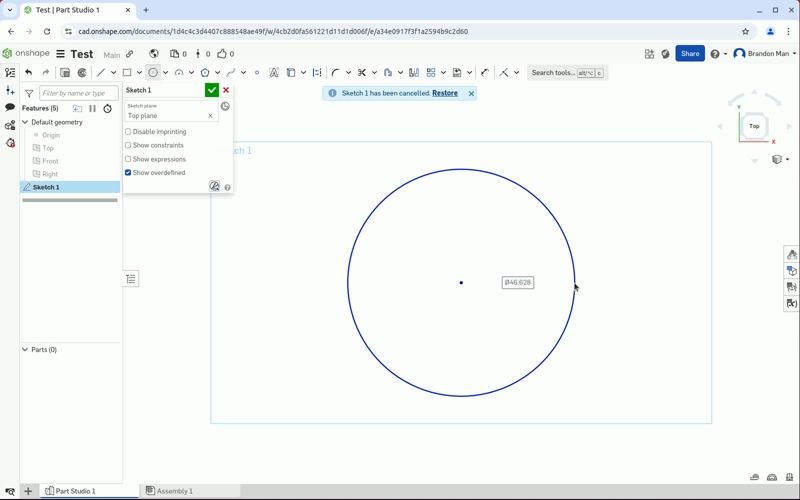
key(c)
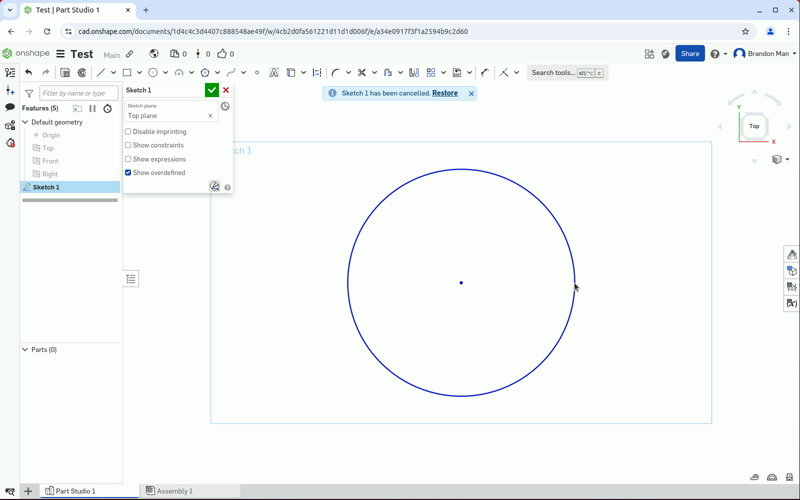
key_down(shift)
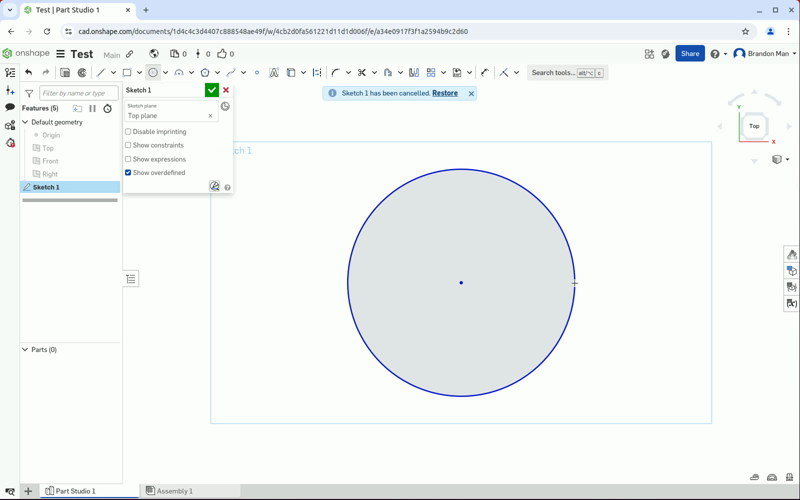
mouse_move(461, 282)
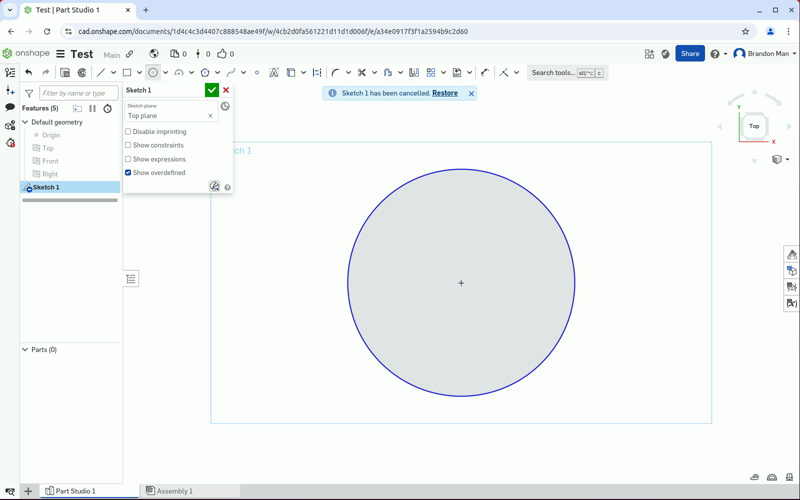
click(461, 282)
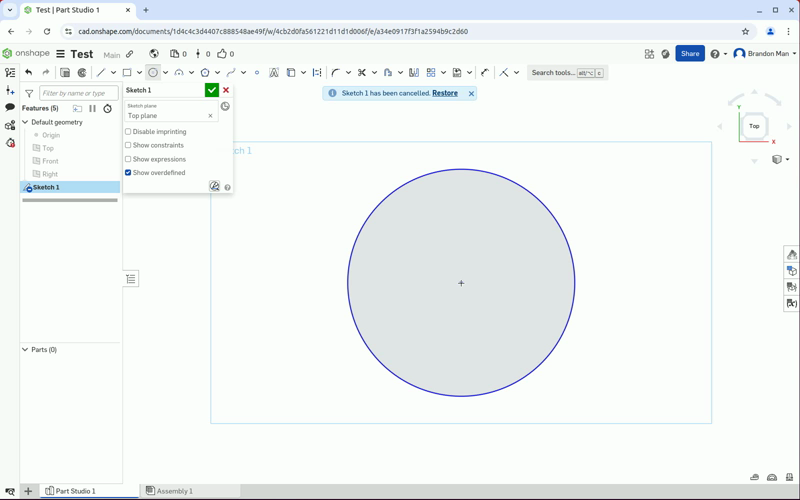
key_up(shift)
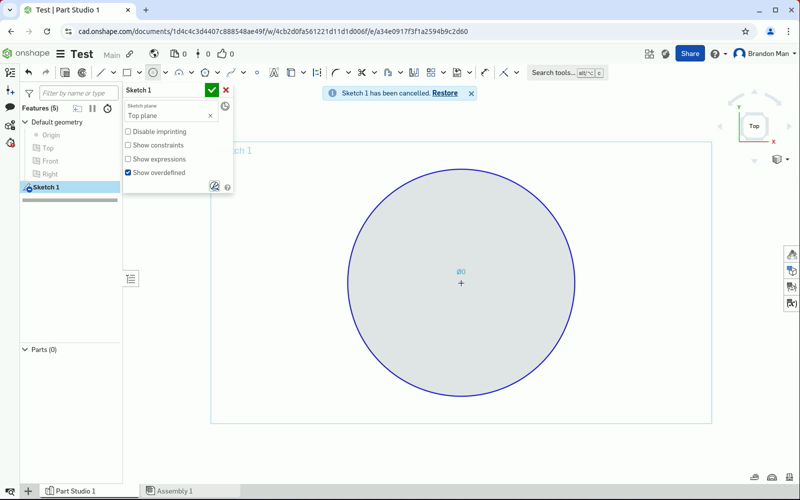
mouse_move(555, 282)
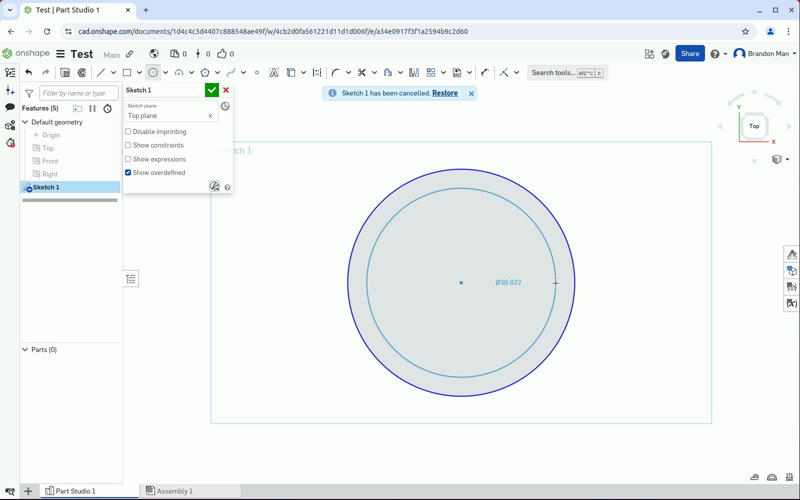
click(555, 282)
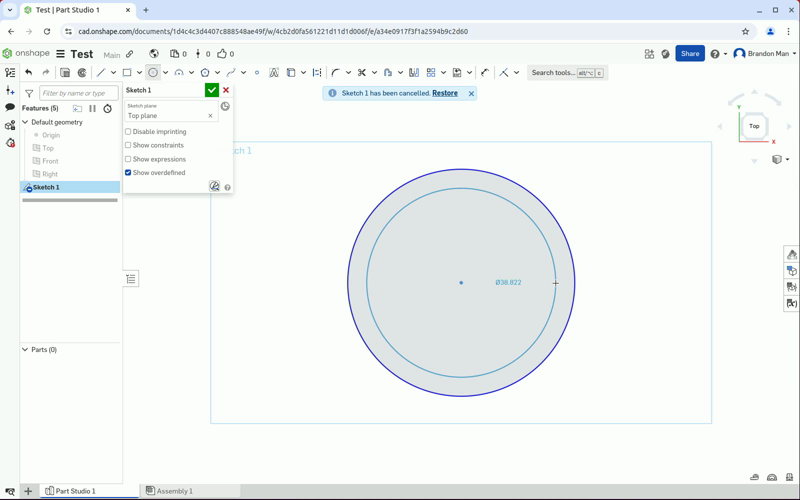
key(esc)
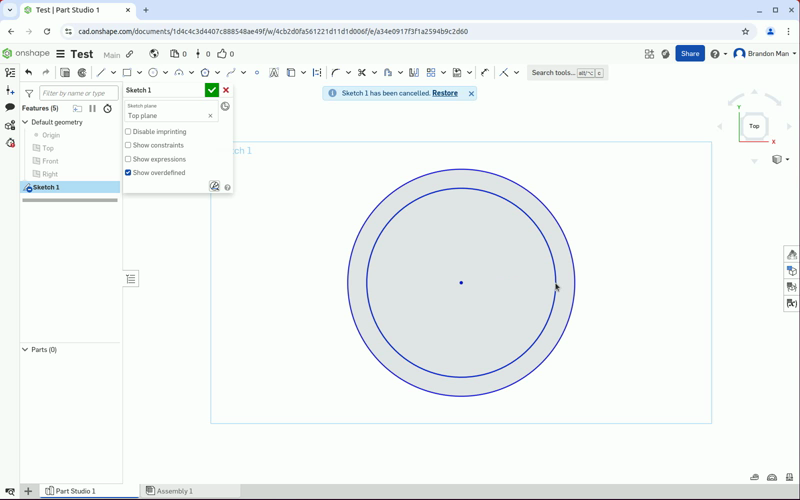
mouse_move(363, 251)
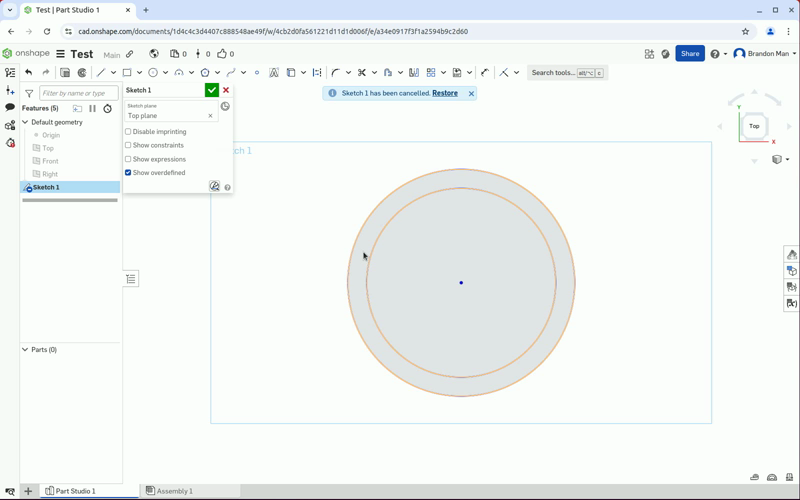
click(363, 251)
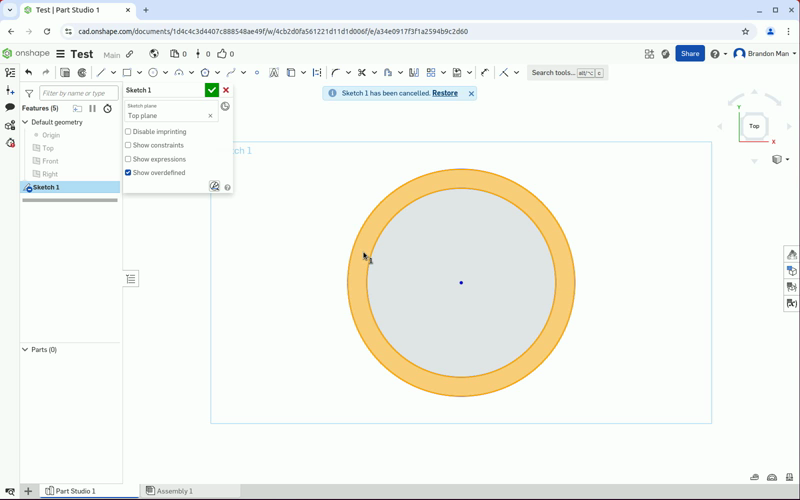
mouse_move(73, 352)
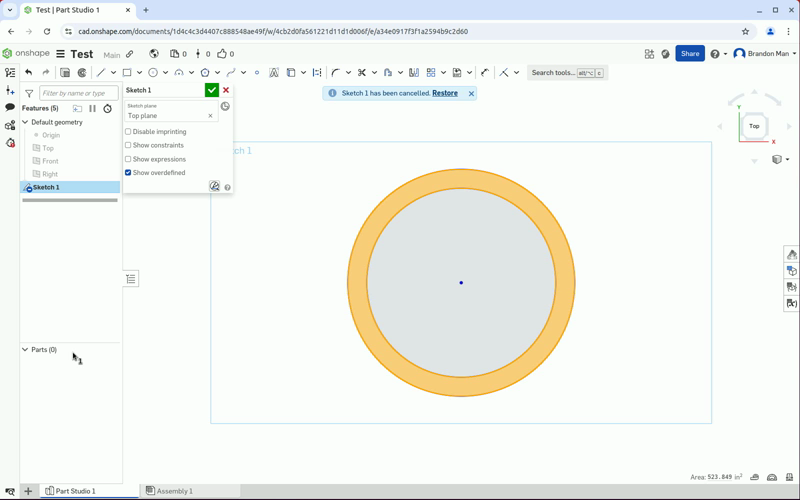
key(shift+y)
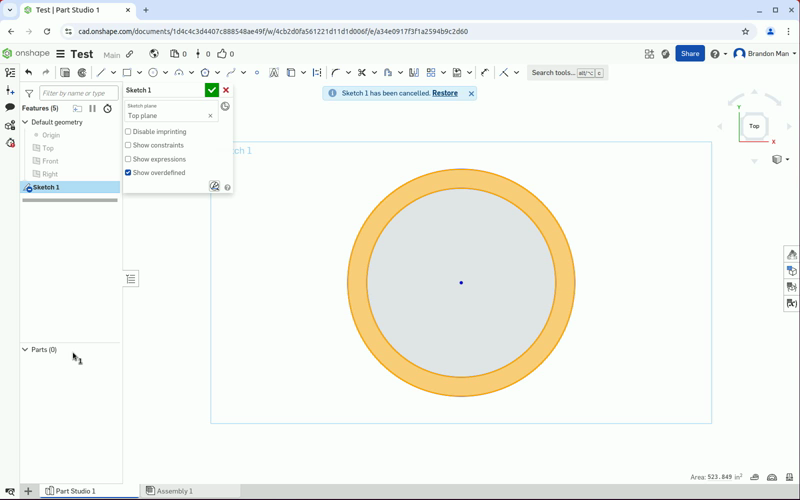
key(shift+e)
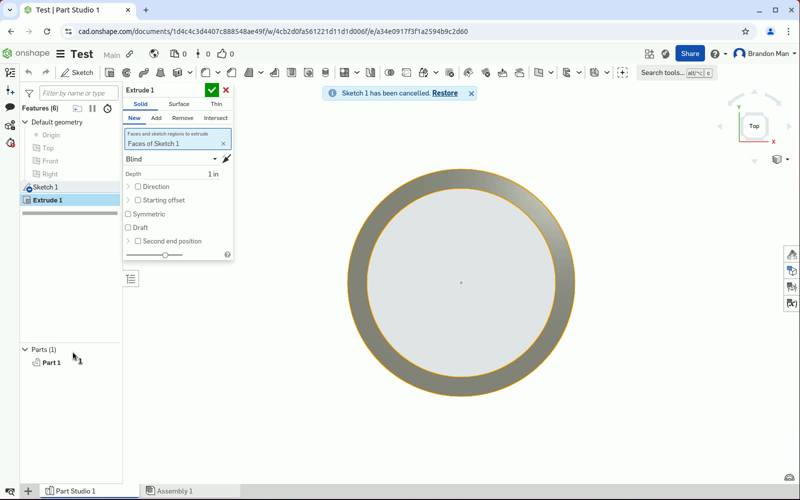
mouse_move(143, 106)
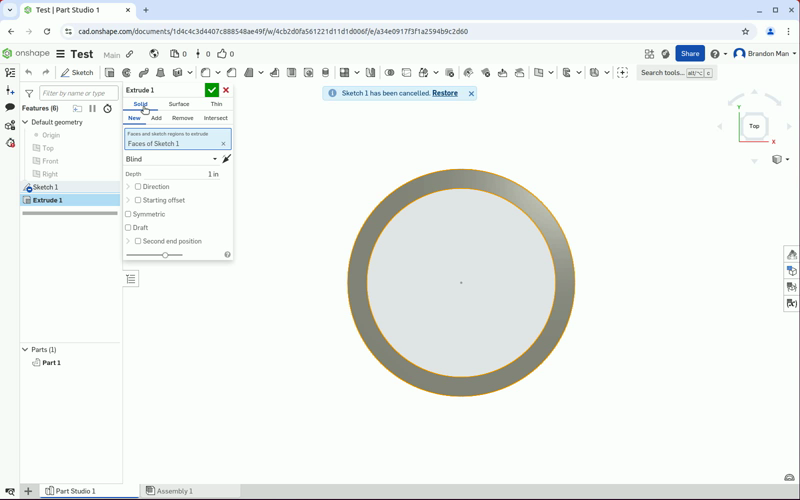
click(143, 106)
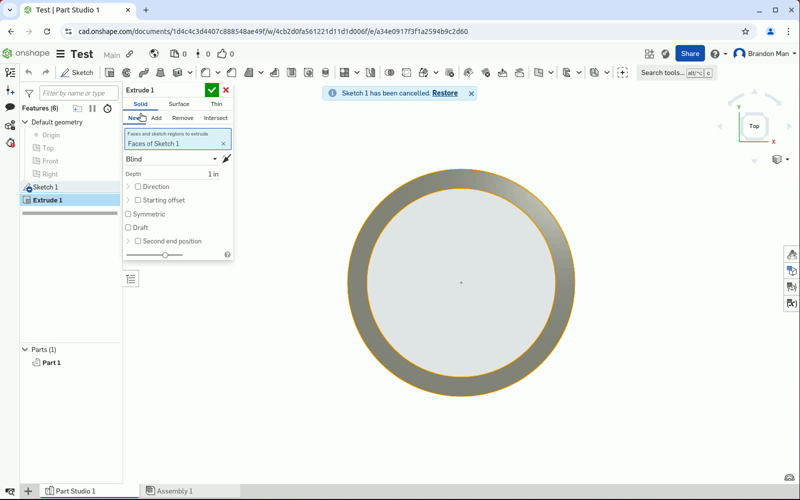
mouse_move(137, 120)
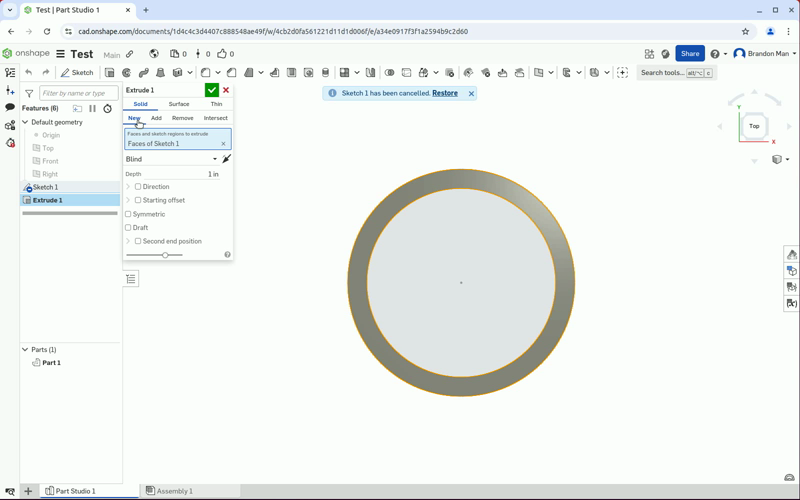
click(137, 120)
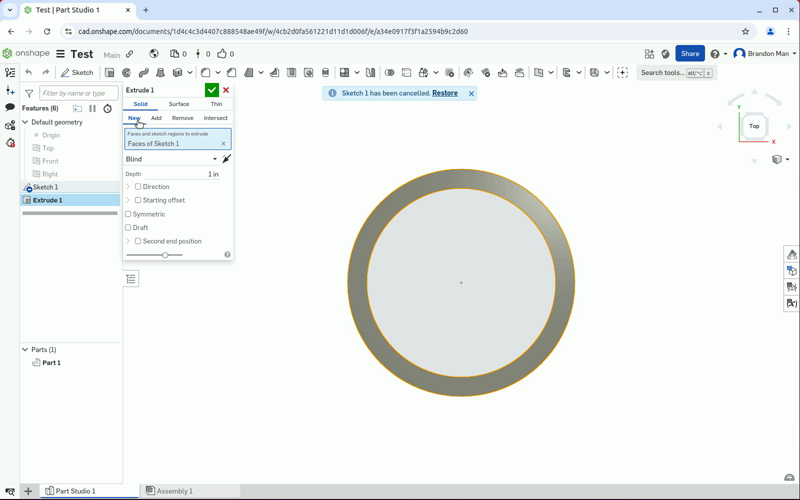
key(tab, 4)
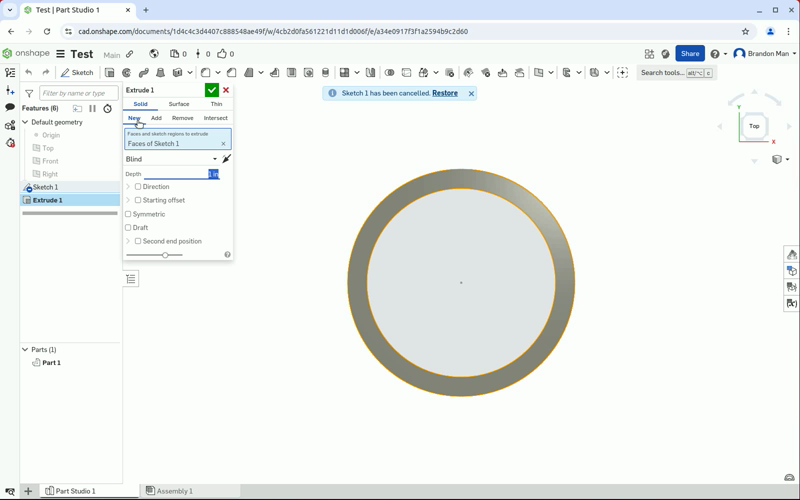
text(7.703)
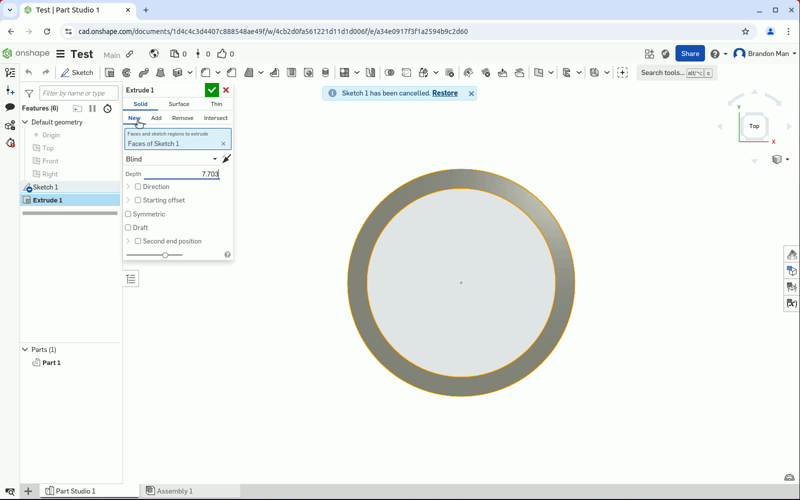
key(enter)
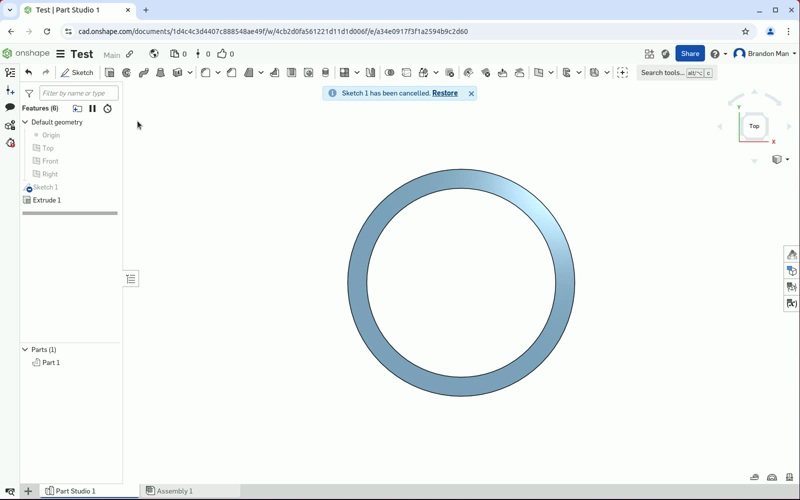
key(shift+h)
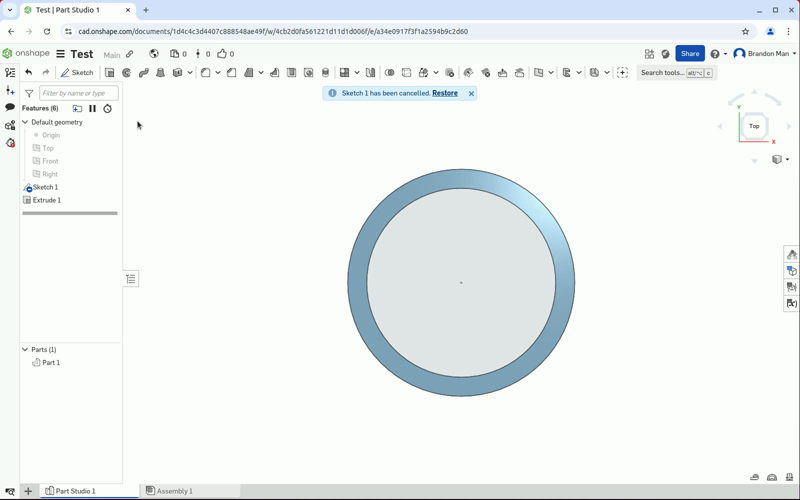
key(shift+h)
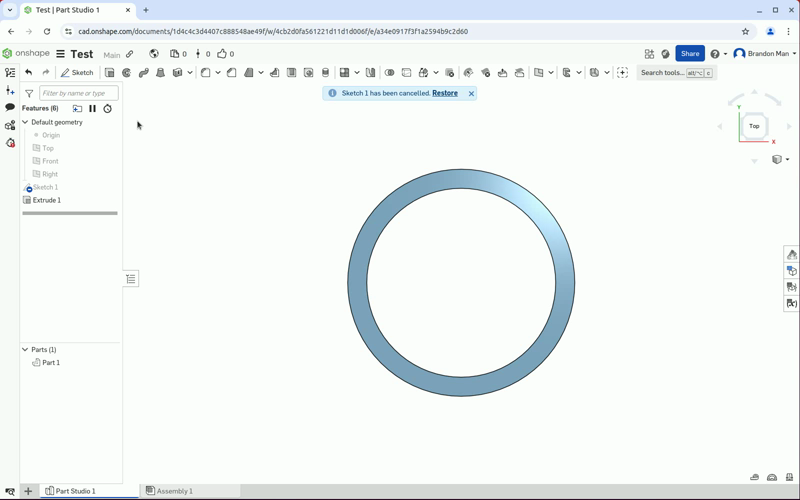
mouse_move(73, 189)
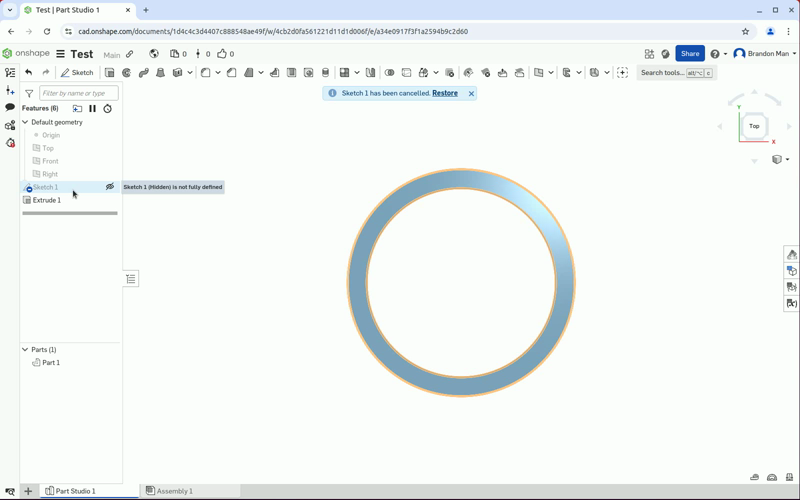
click(73, 189)
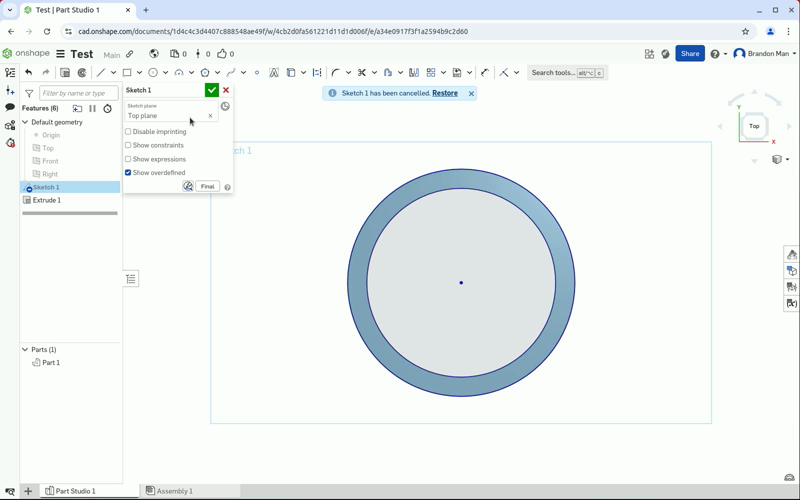
mouse_move(229, 92)
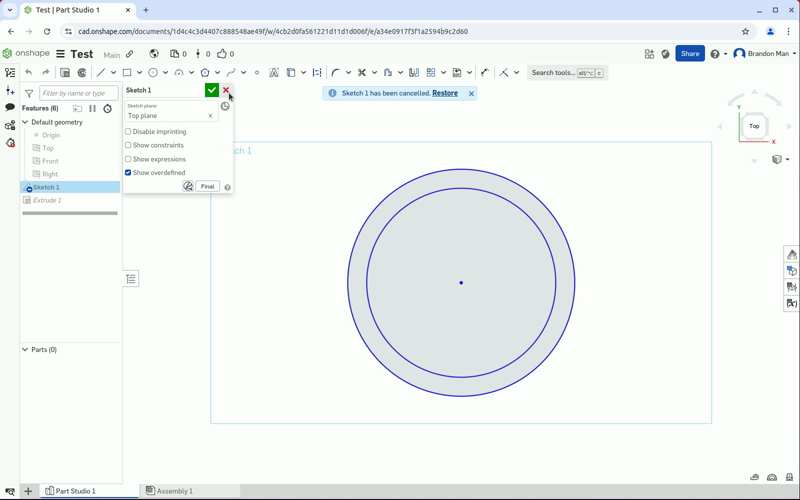
click(229, 92)
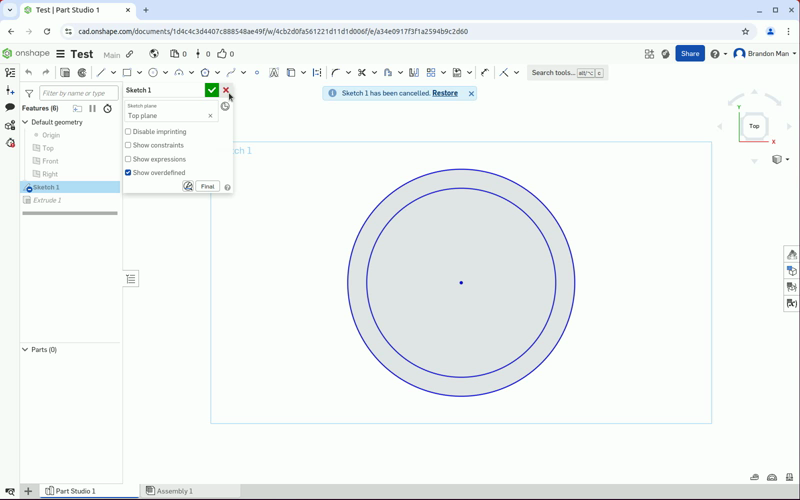
key(shift+s)
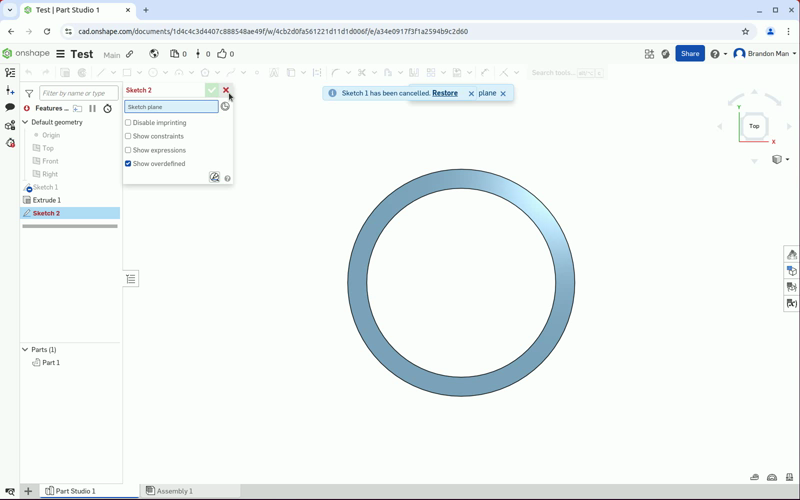
mouse_move(73, 150)
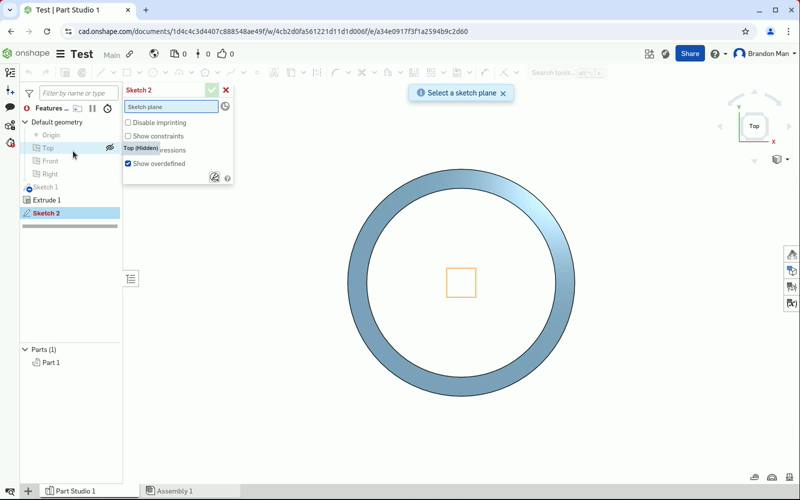
click(73, 150)
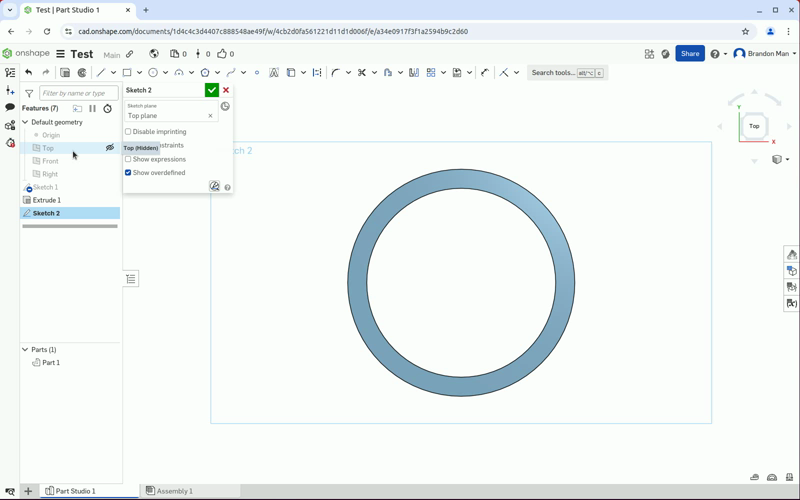
mouse_move(73, 352)
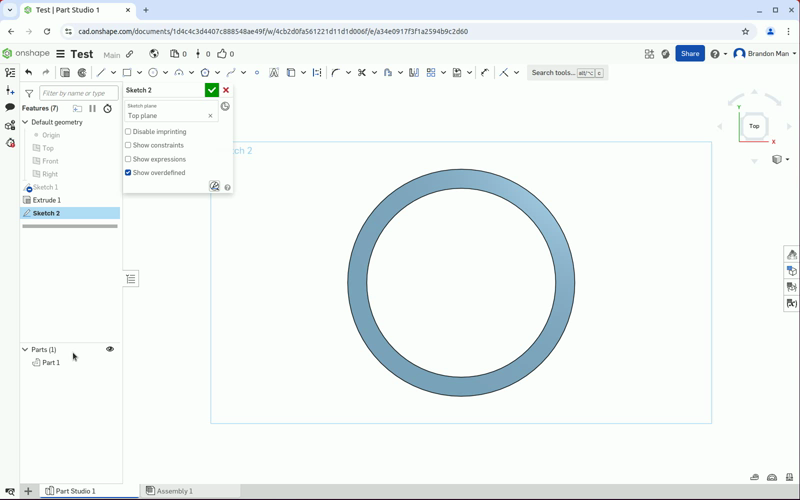
key(y)
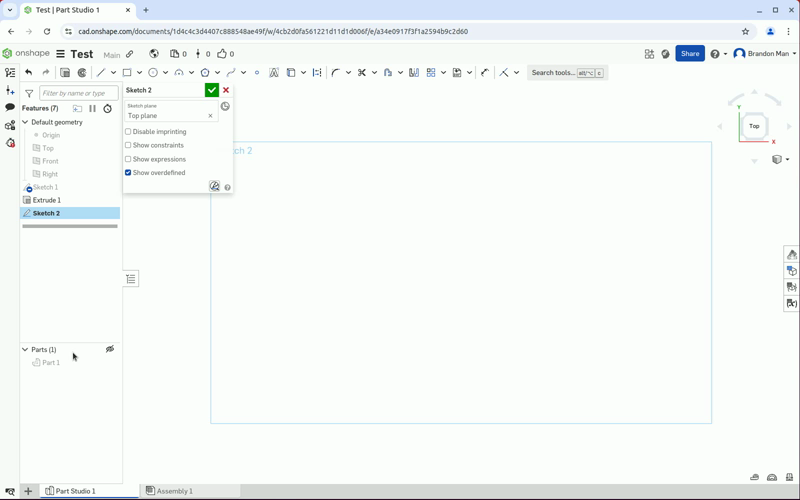
key(c)
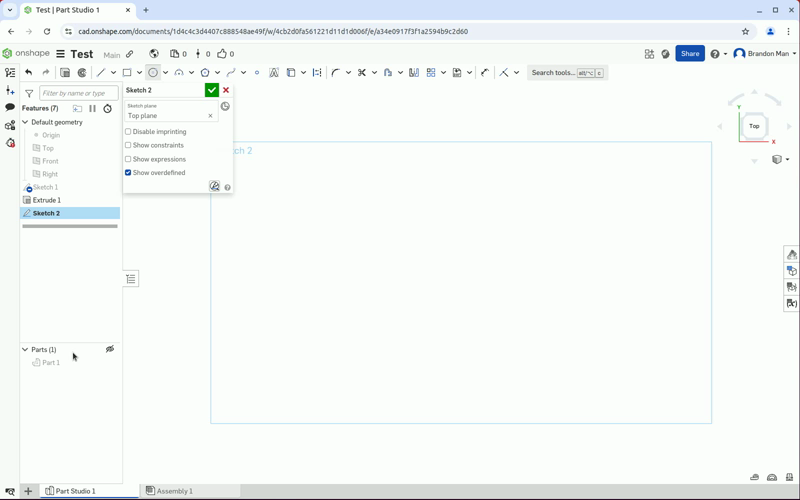
key_down(shift)
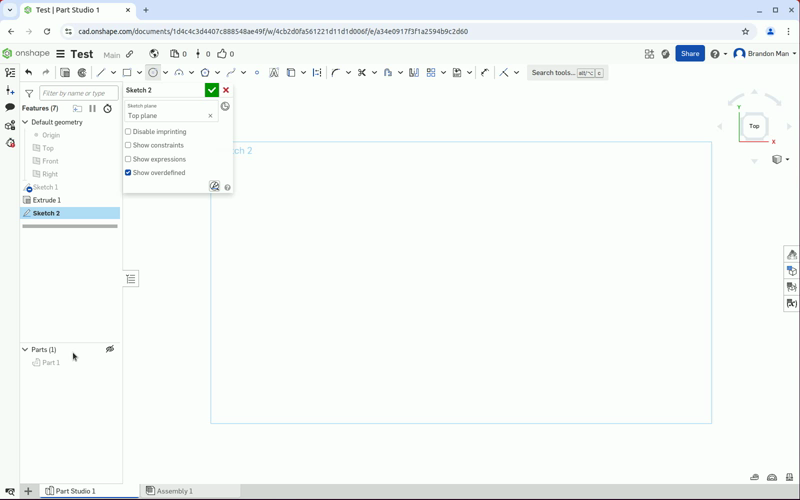
mouse_move(461, 282)
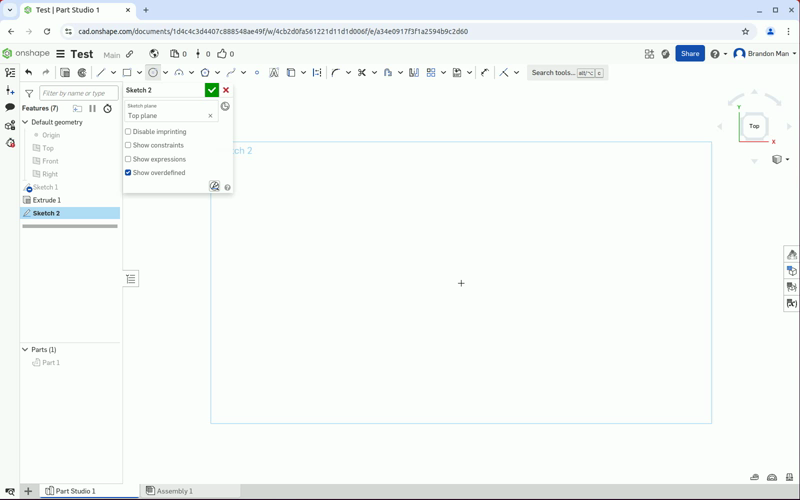
click(461, 282)
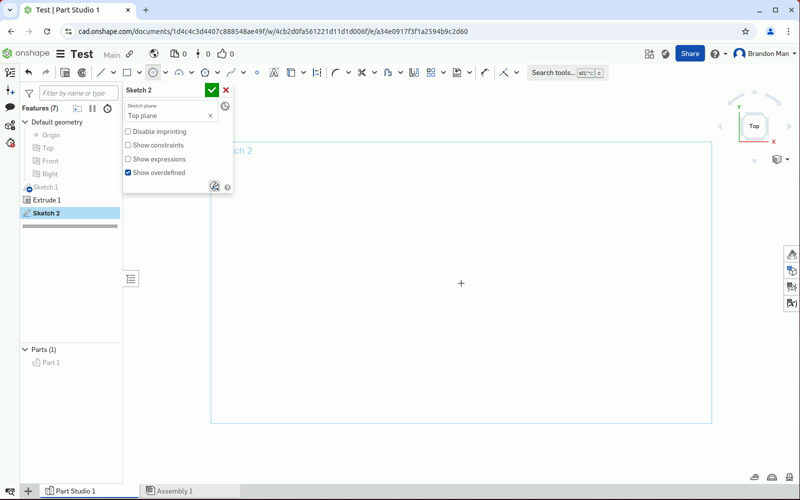
key_up(shift)
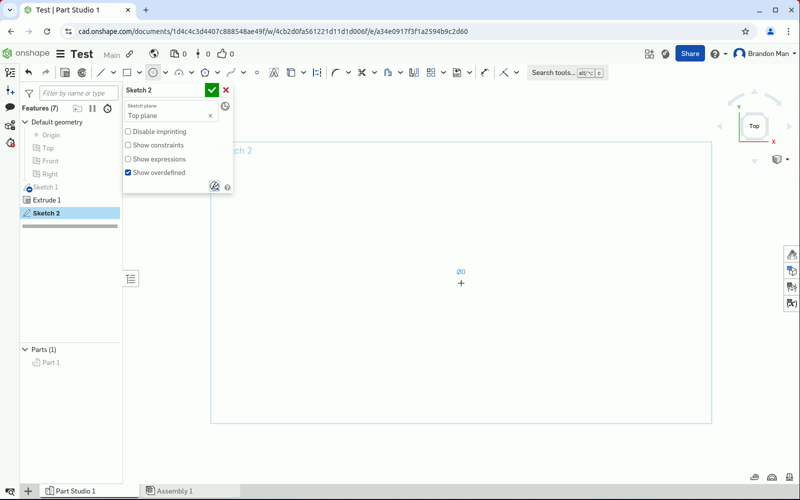
mouse_move(574, 282)
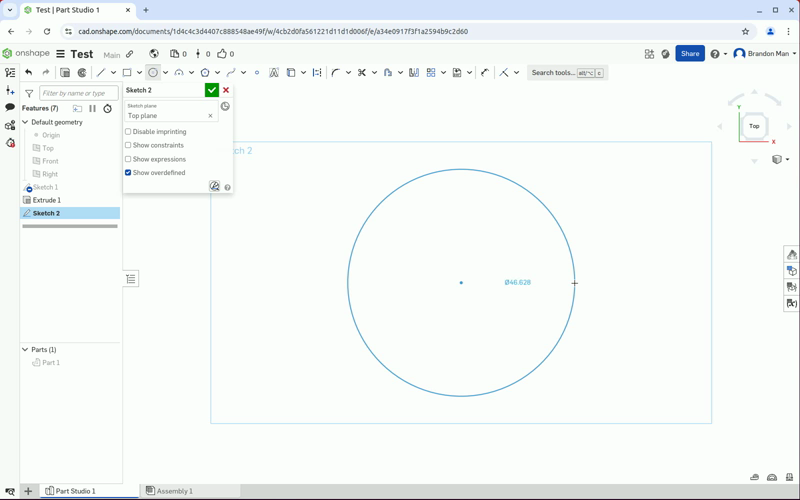
click(574, 282)
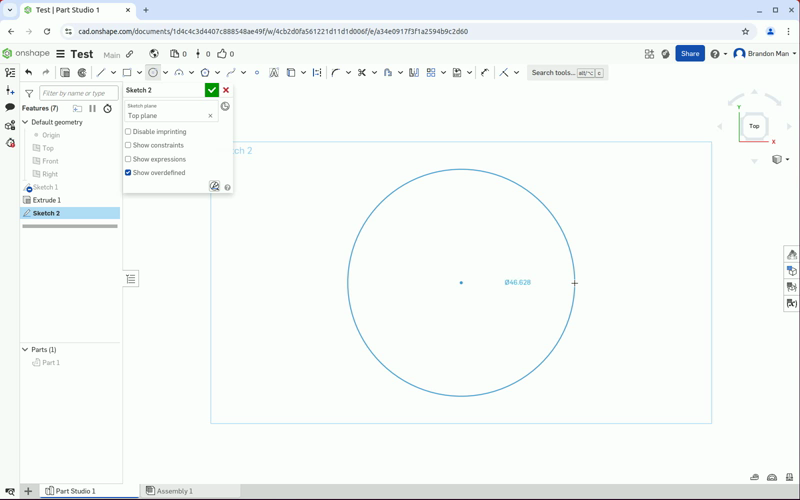
key(esc)
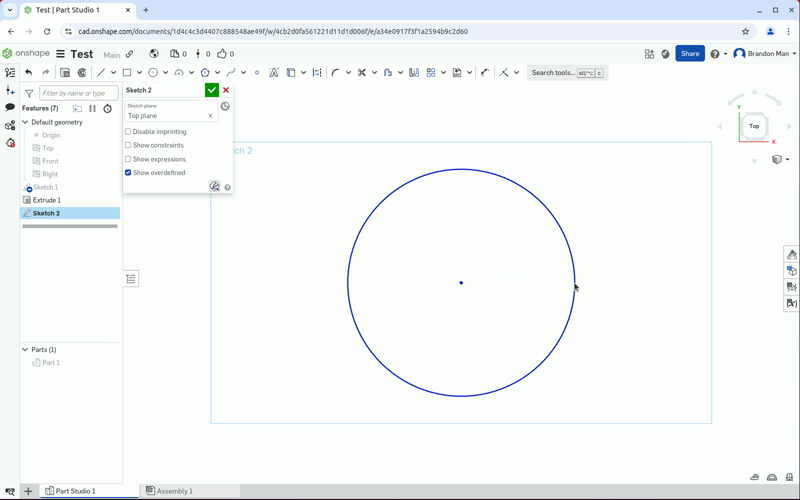
key(c)
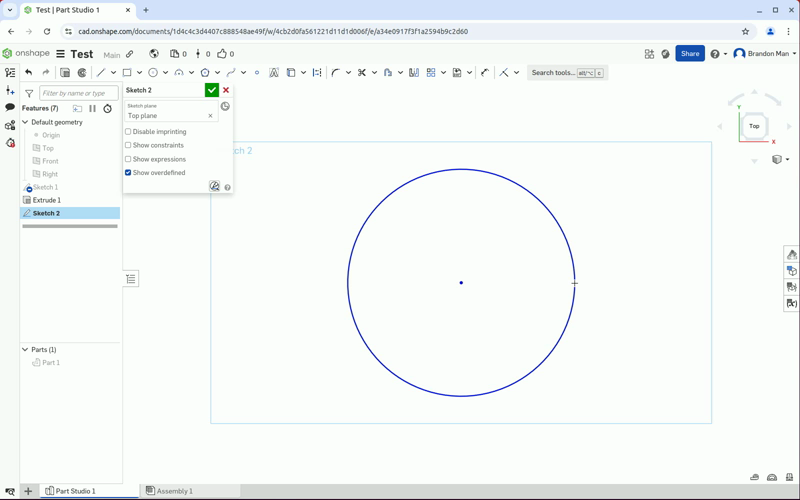
key_down(shift)
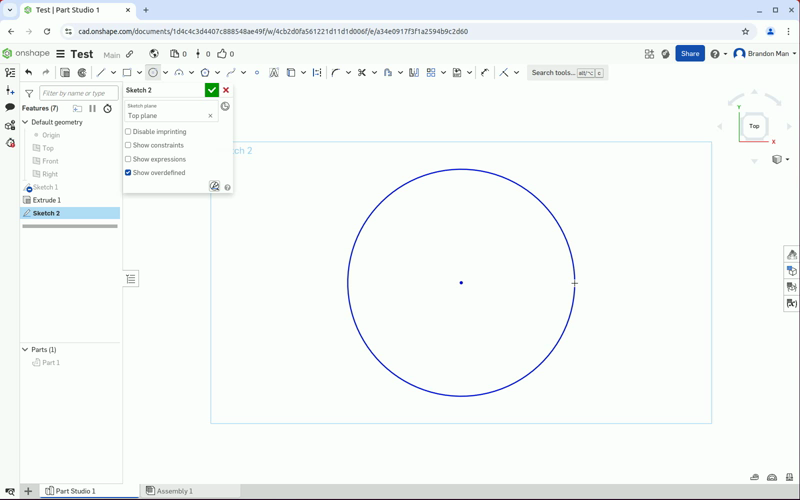
mouse_move(461, 282)
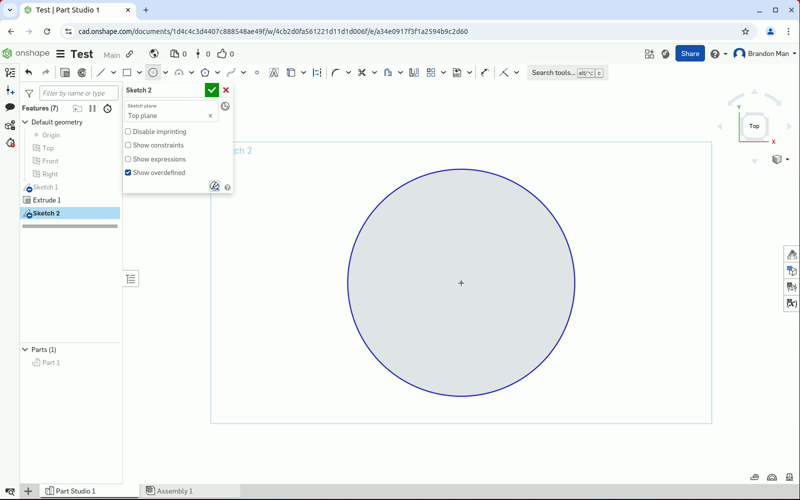
click(461, 282)
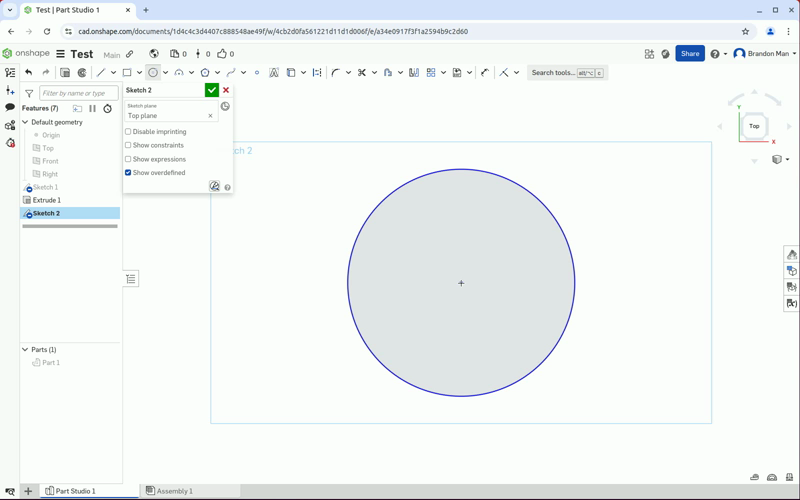
key_up(shift)
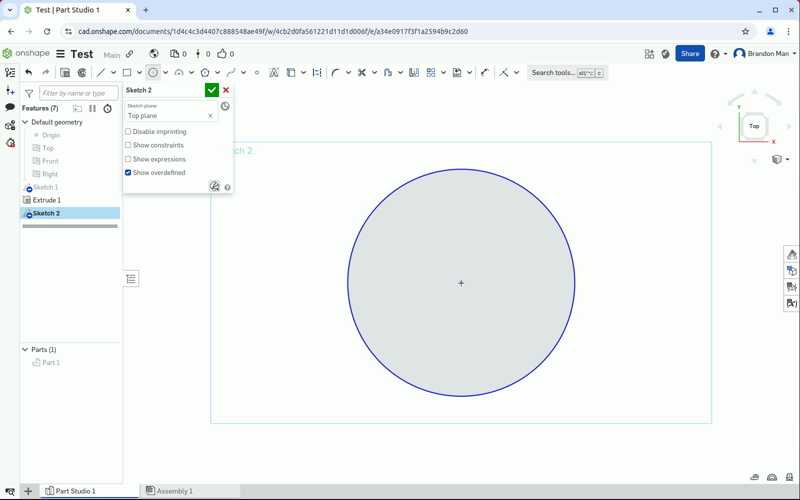
mouse_move(555, 282)
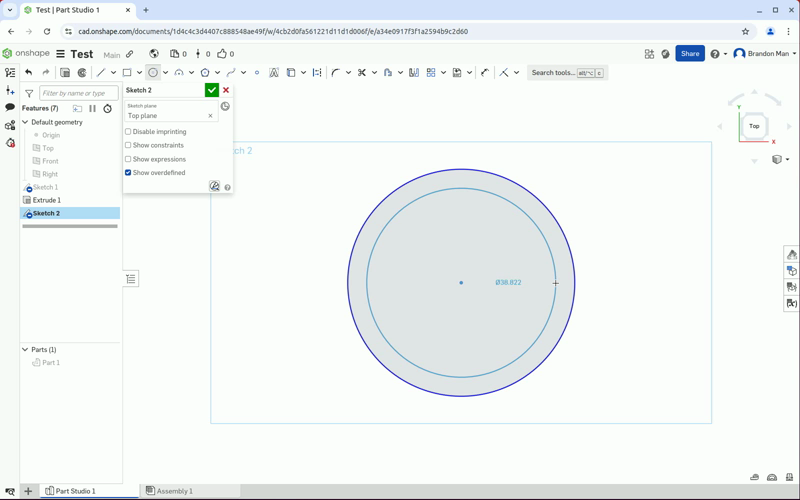
click(555, 282)
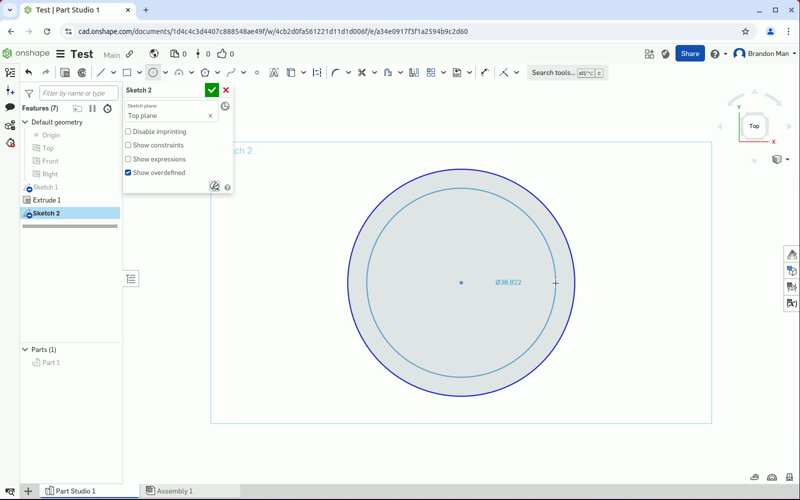
key(esc)
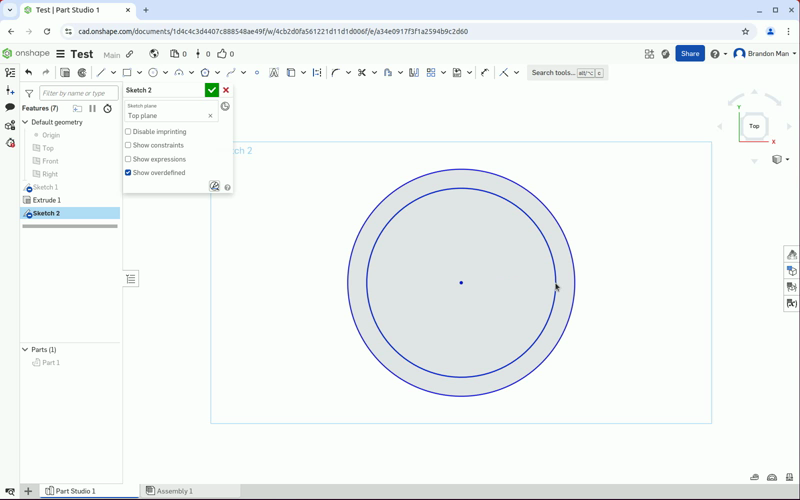
mouse_move(359, 300)
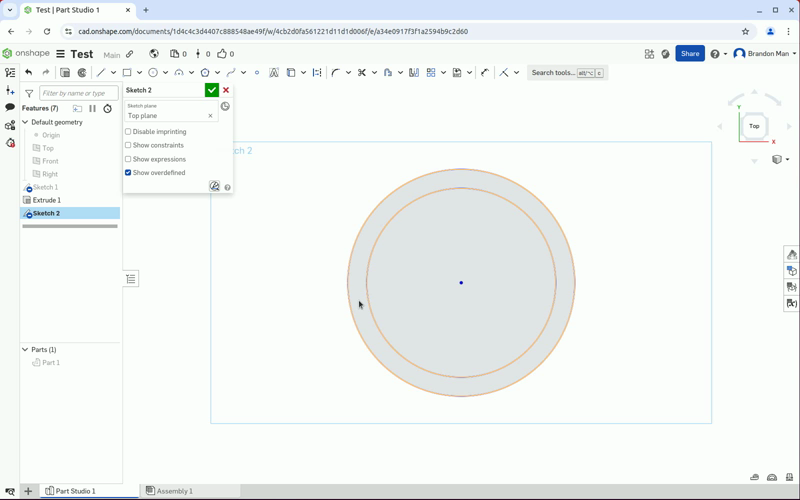
click(359, 300)
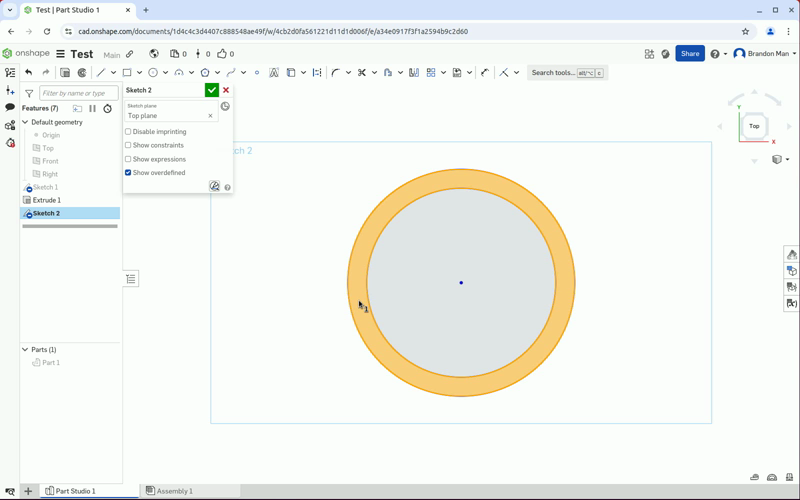
mouse_move(73, 352)
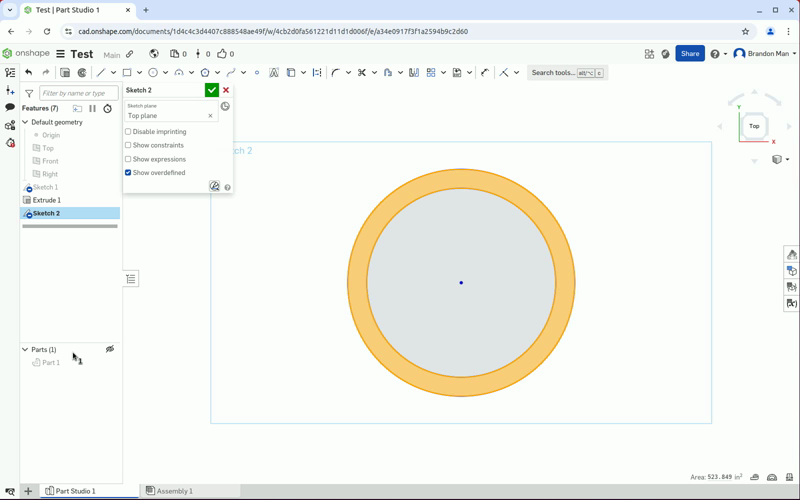
key(shift+y)
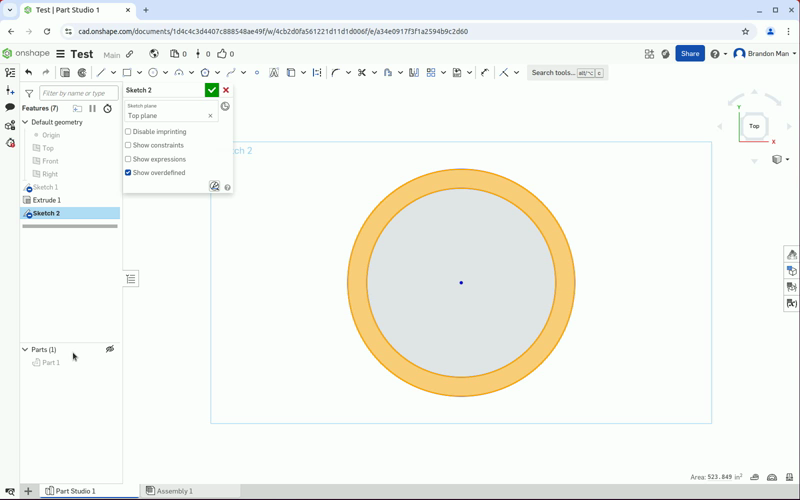
key(shift+e)
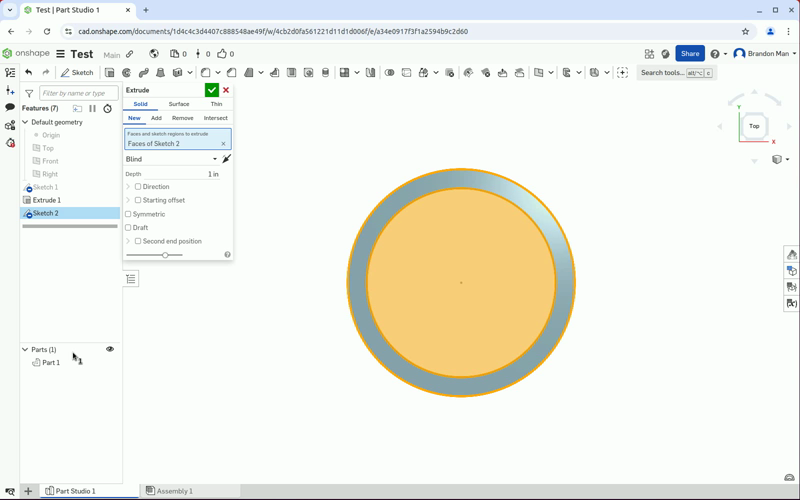
mouse_move(143, 106)
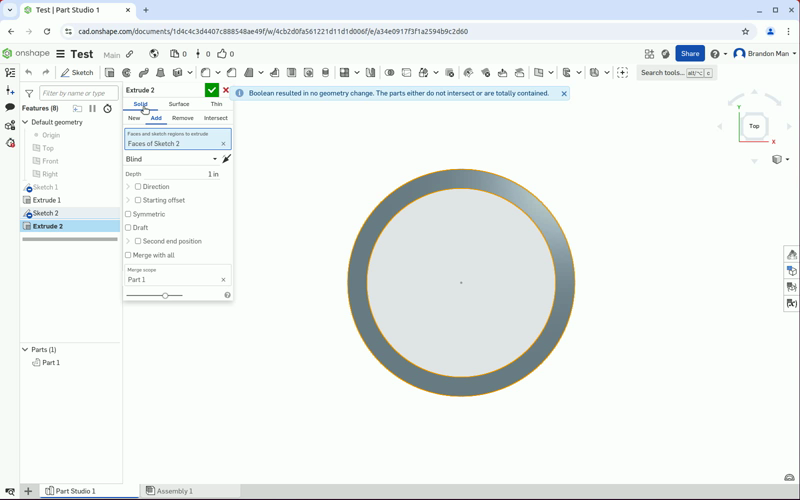
click(143, 106)
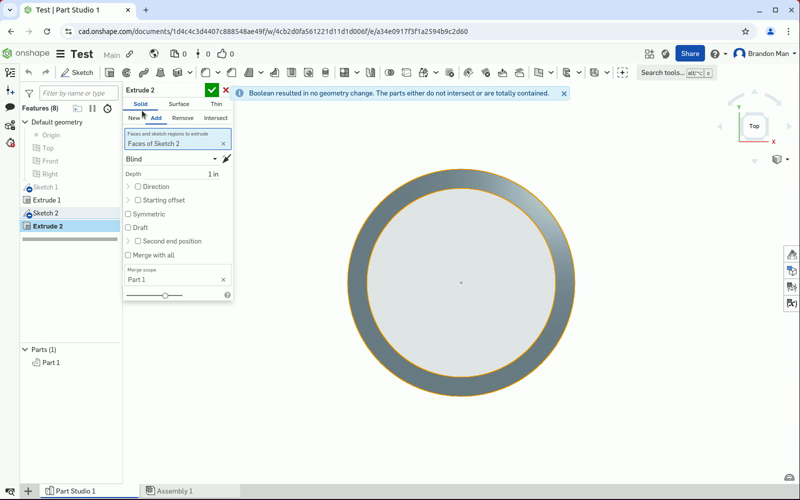
mouse_move(137, 120)
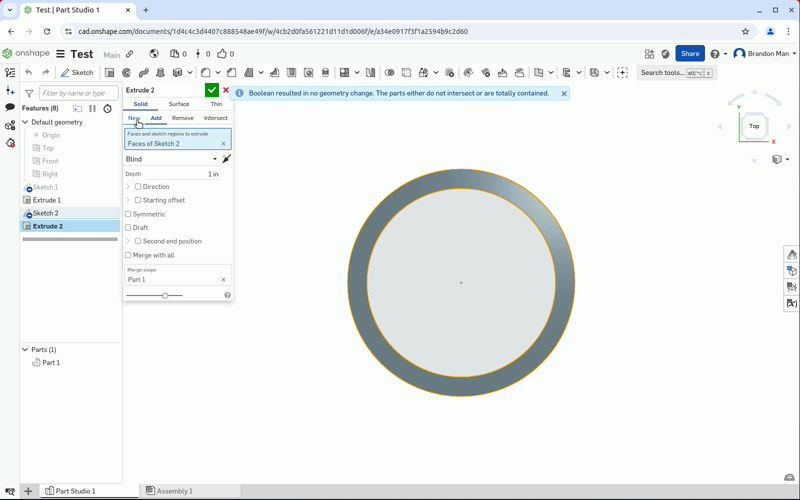
click(137, 120)
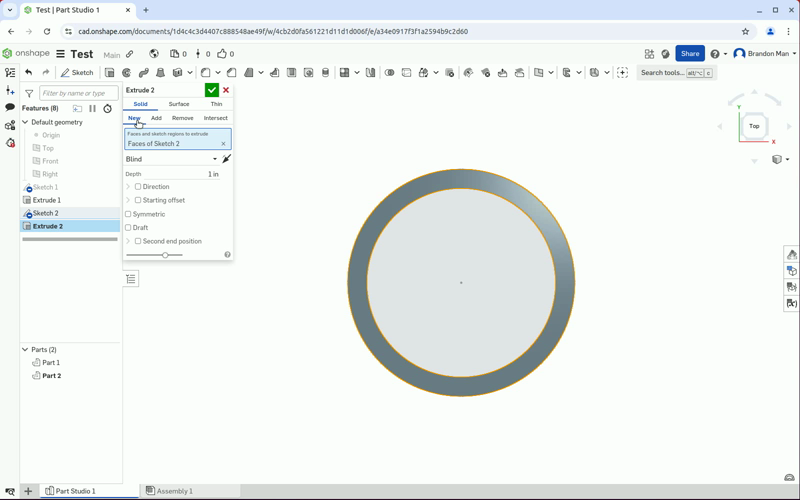
key(tab, 4)
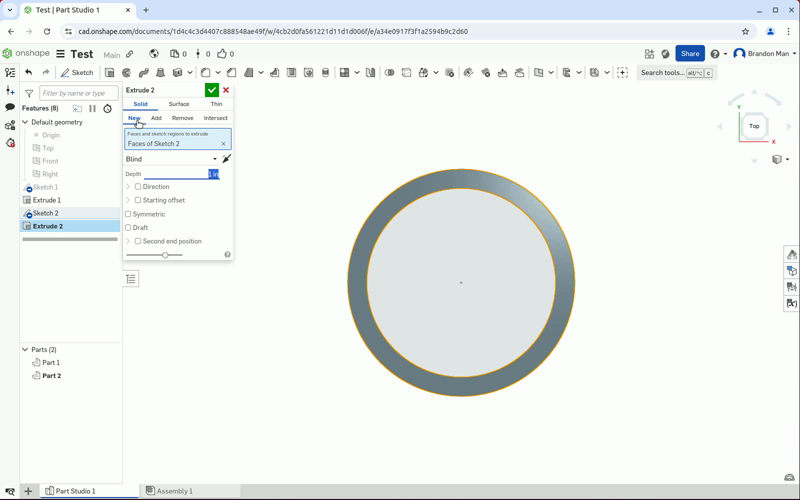
text(7.703)
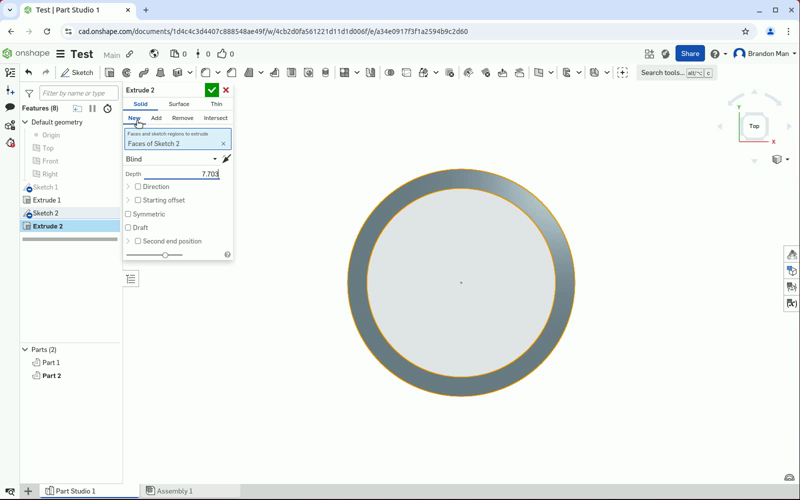
key(enter)
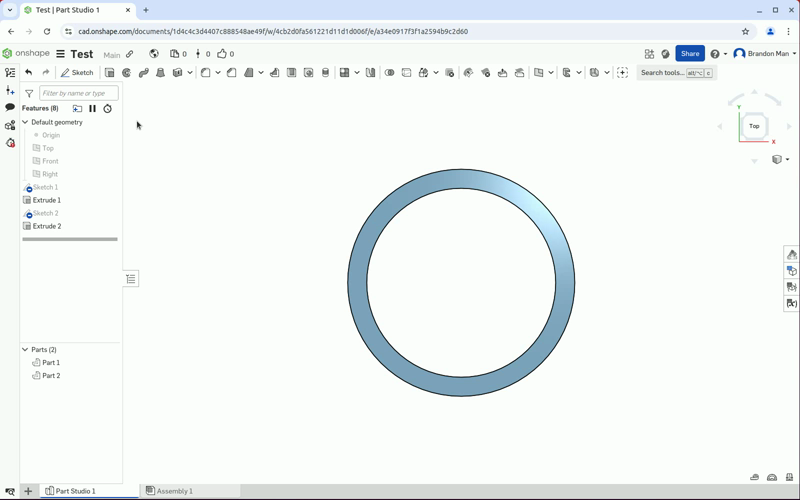
key(shift+h)
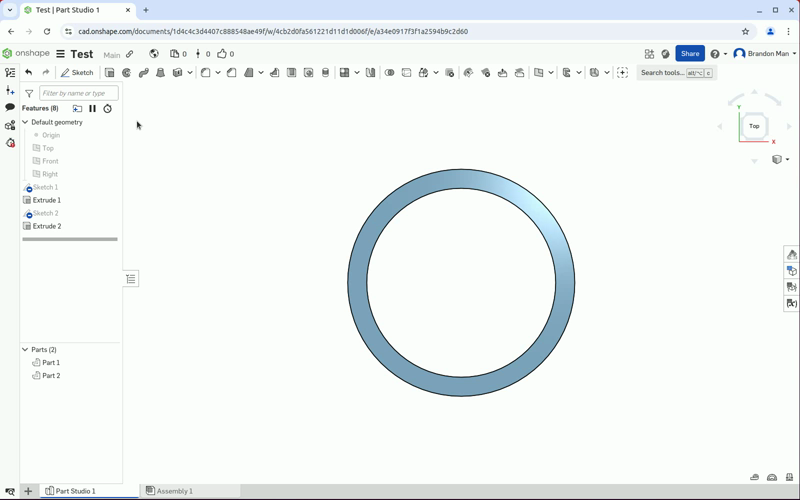
key(shift+h)
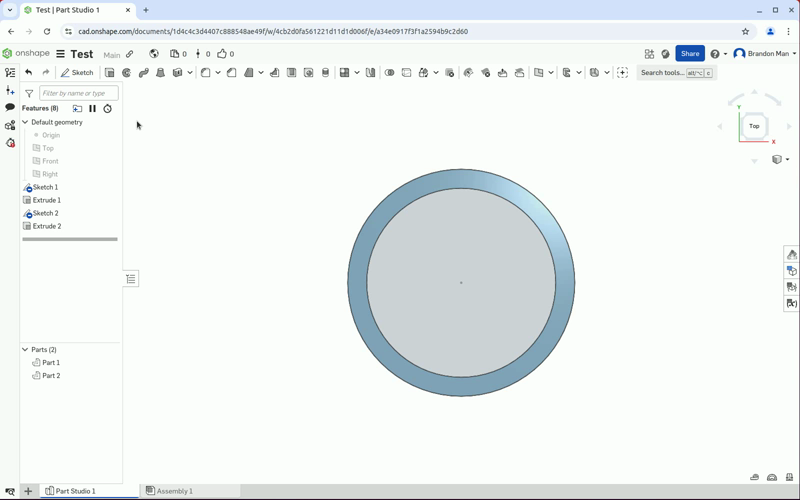
key(shift+7)
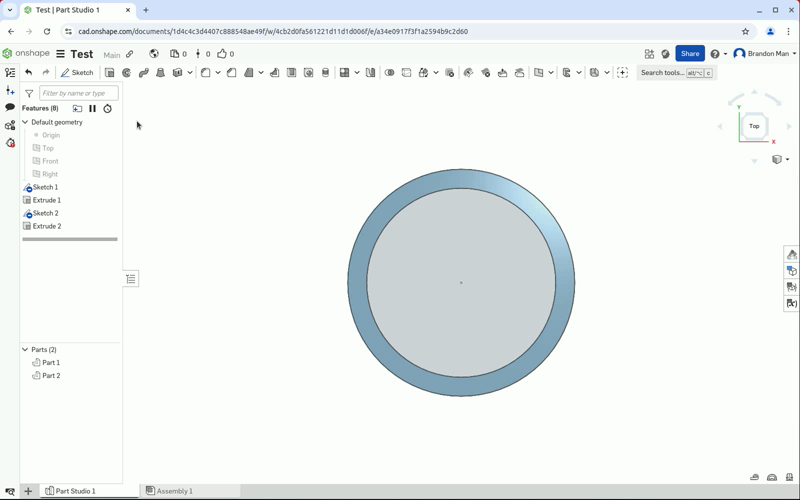
key(up, 3)
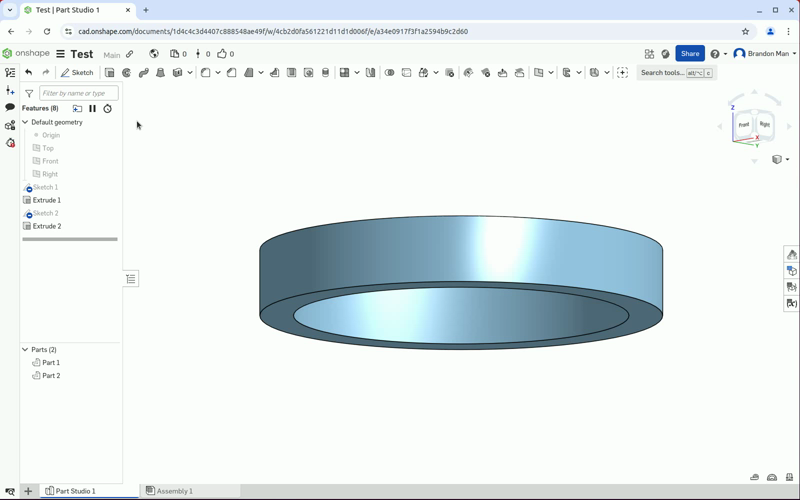
key(left, 3)
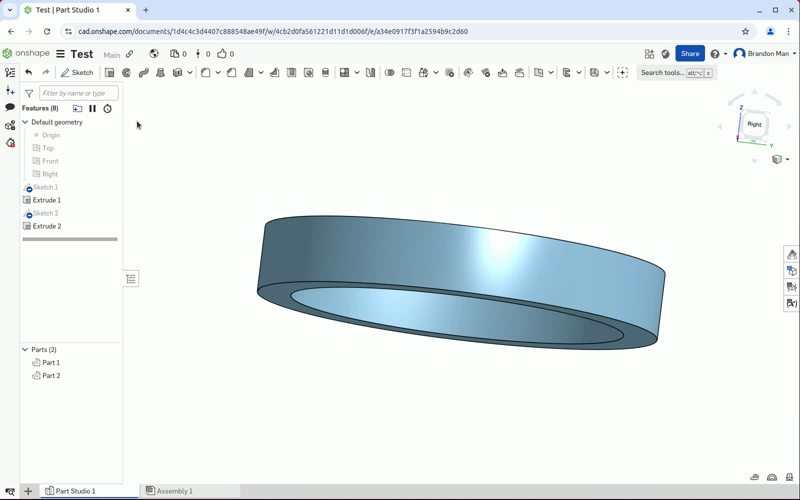
key(right, 3)
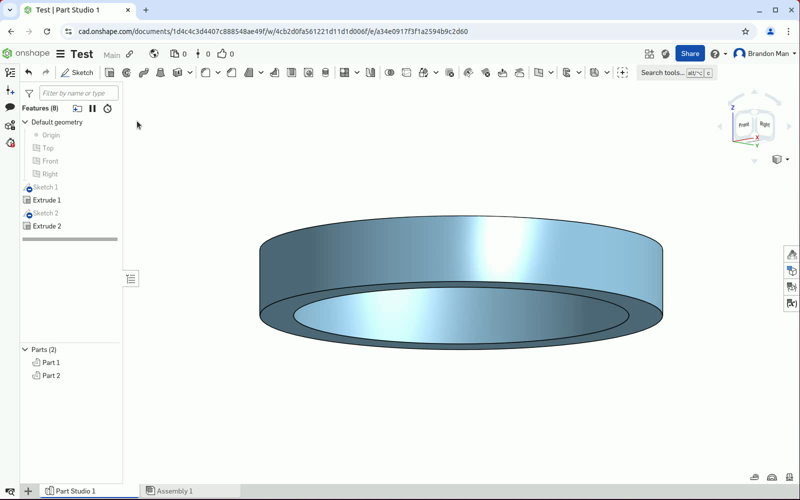
key(down, 3)
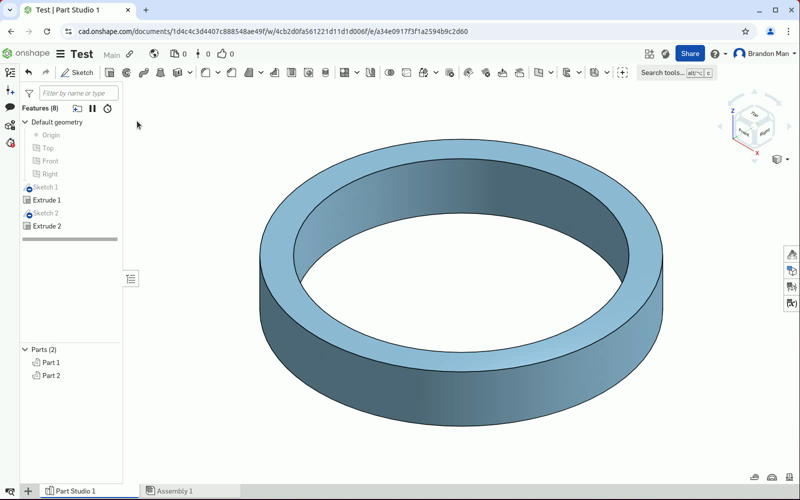
mouse_move(73, 189)
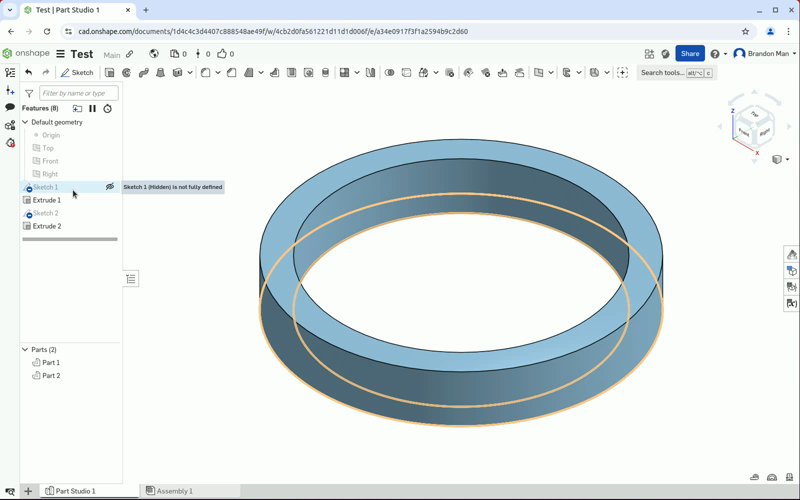
click(73, 189)